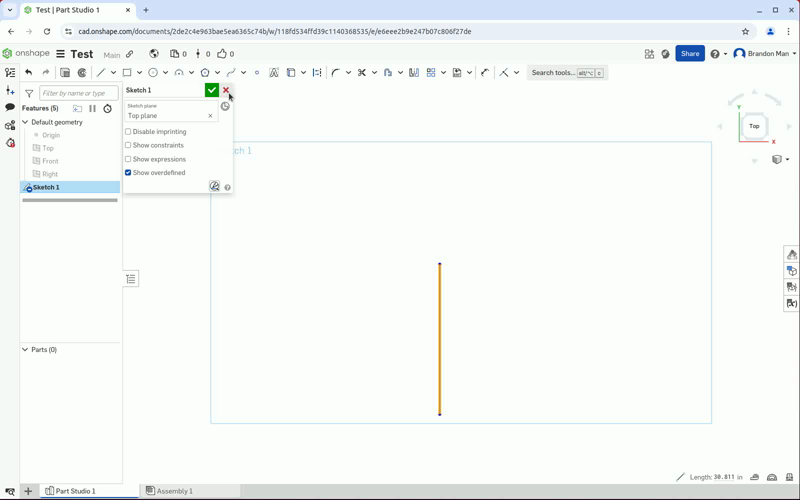
key(shift+h)
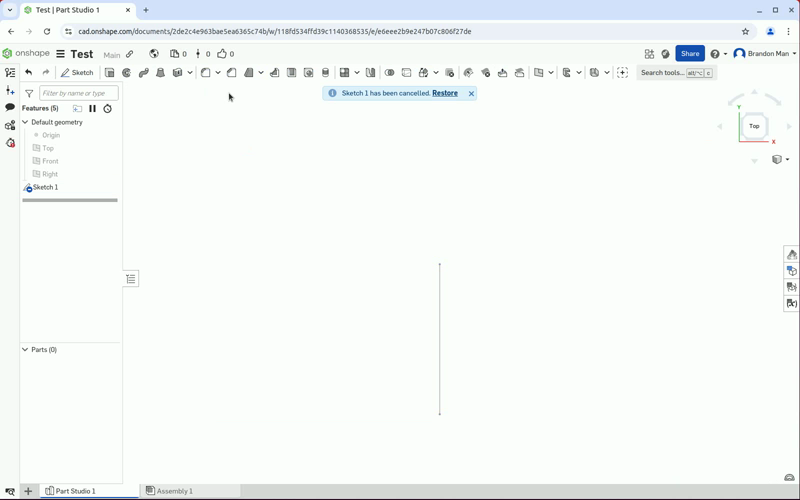
key(shift+s)
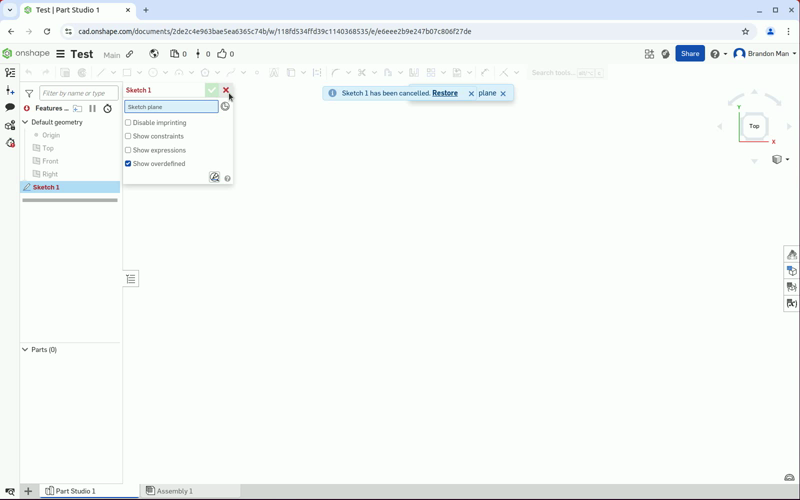
mouse_move(73, 150)
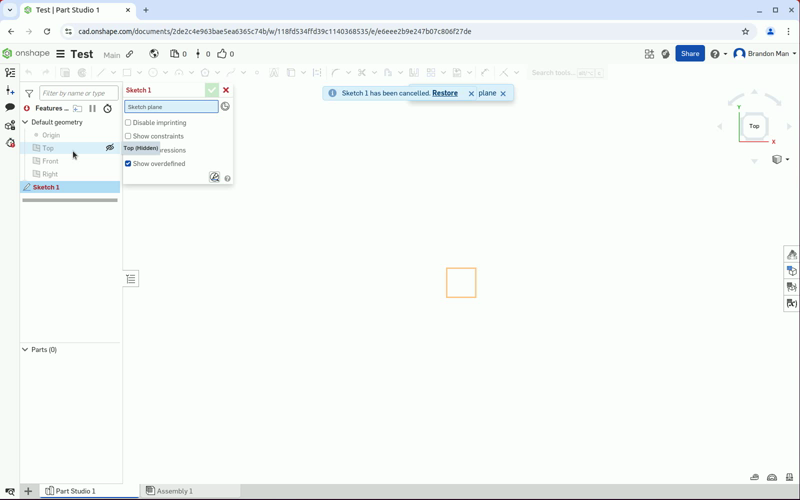
click(73, 150)
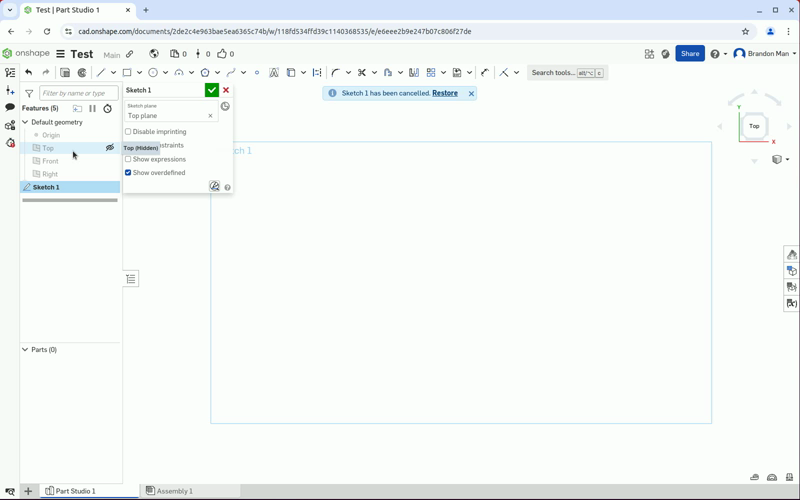
mouse_move(73, 352)
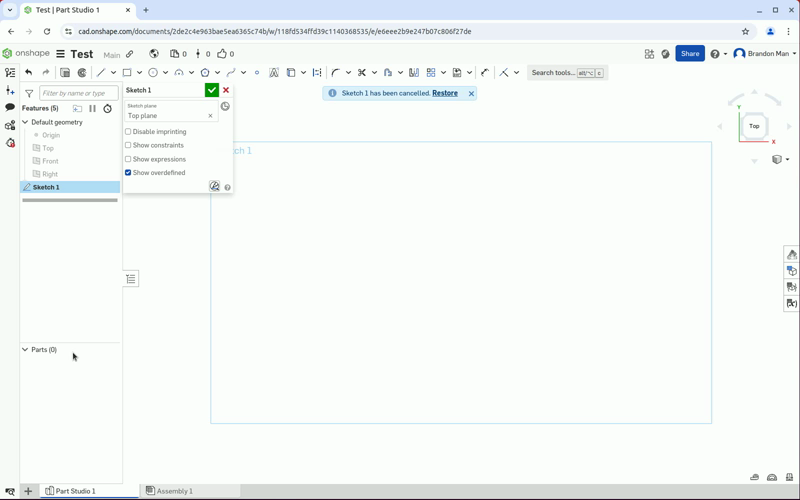
key(y)
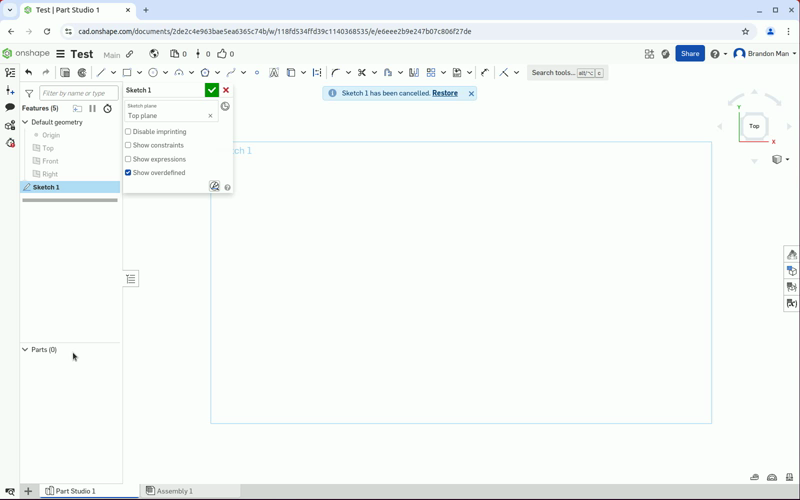
key(c)
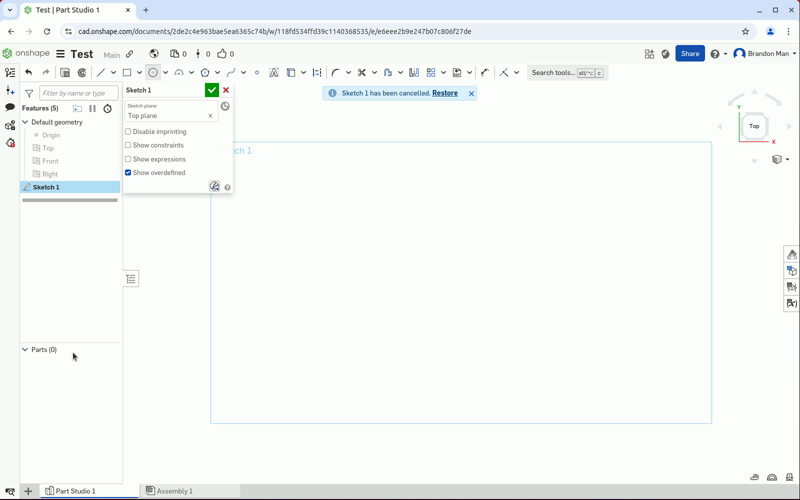
key_down(shift)
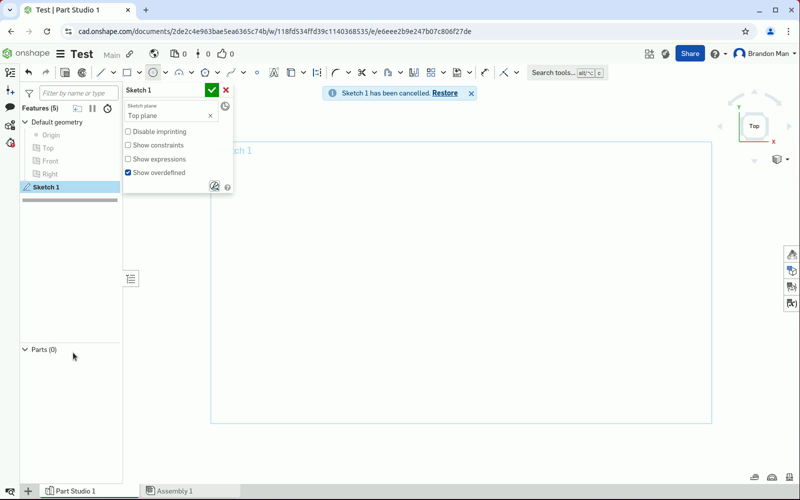
mouse_move(461, 282)
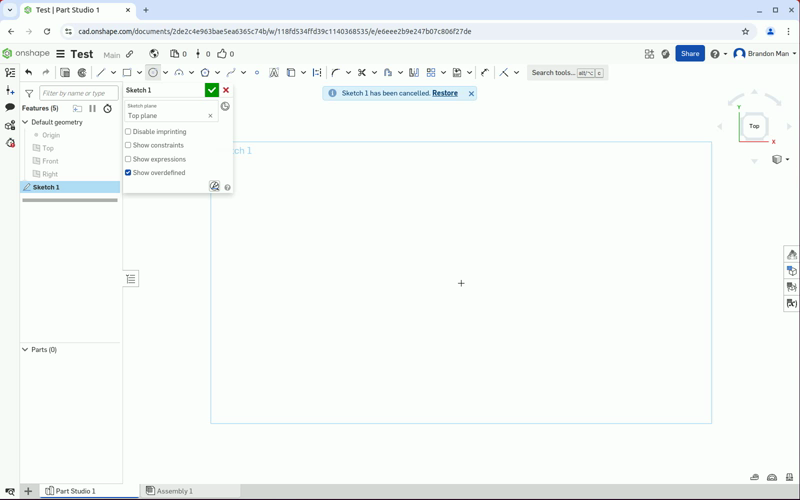
click(461, 282)
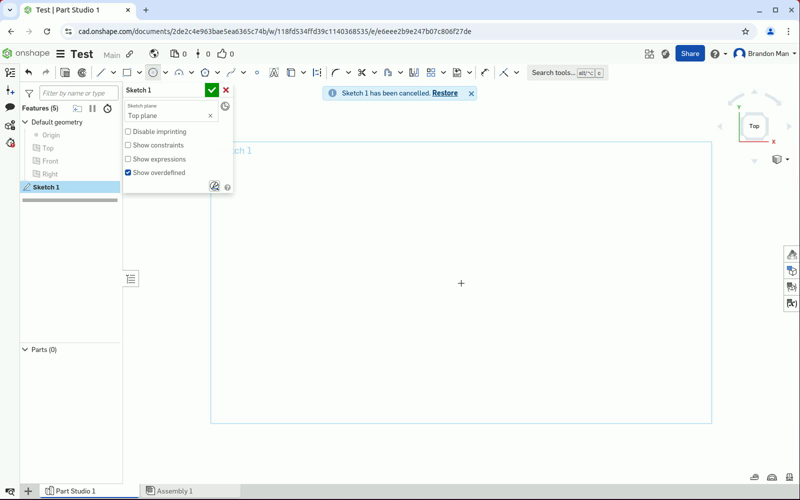
key_up(shift)
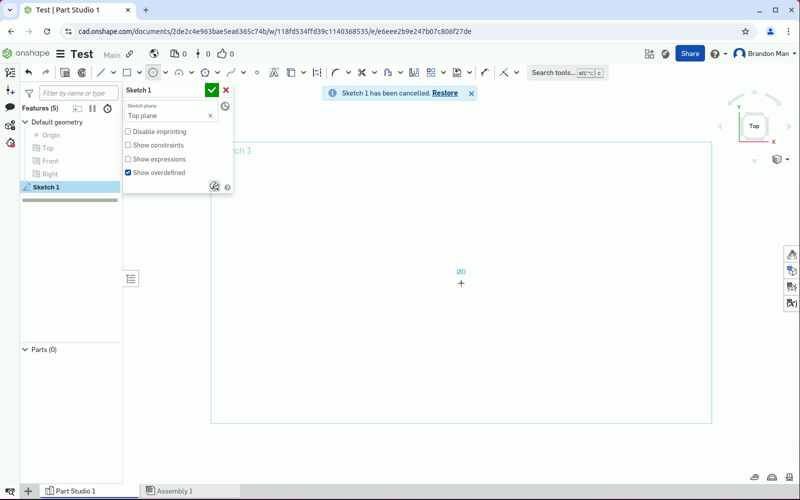
mouse_move(574, 282)
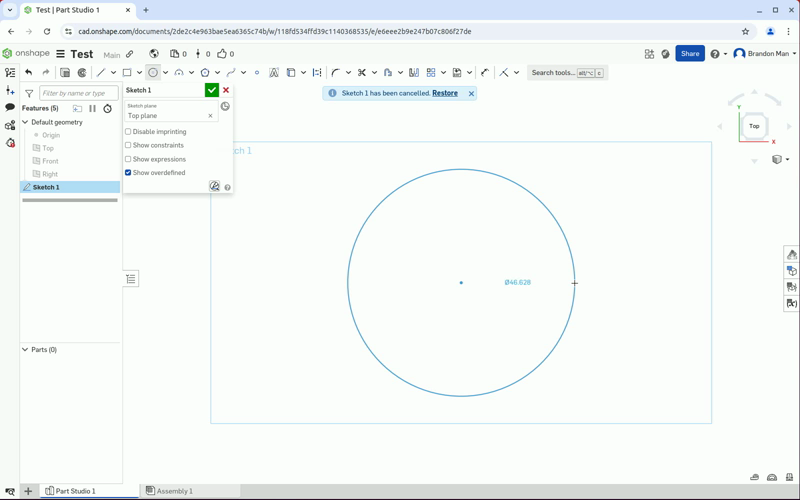
click(574, 282)
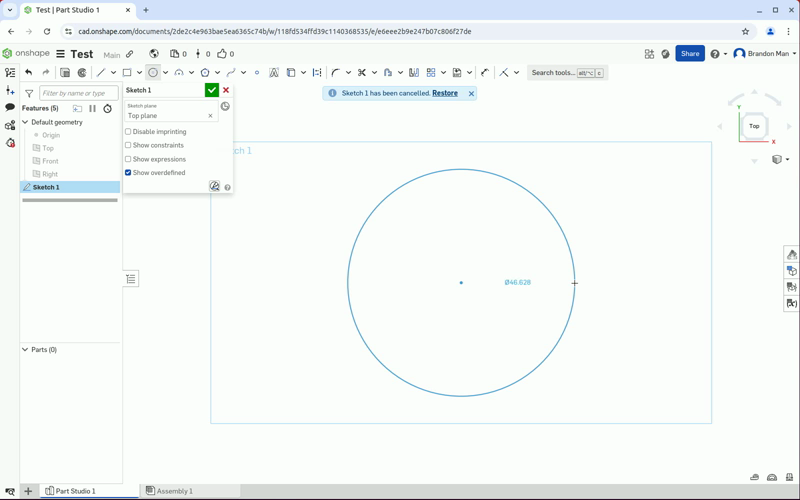
key(esc)
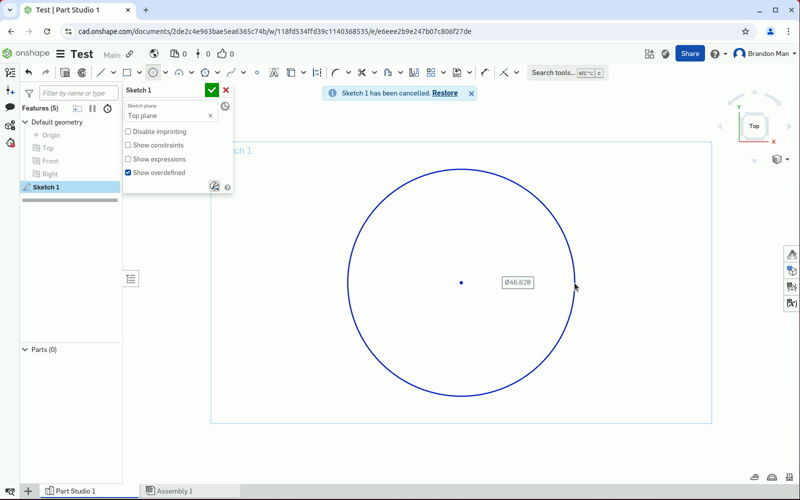
mouse_move(463, 361)
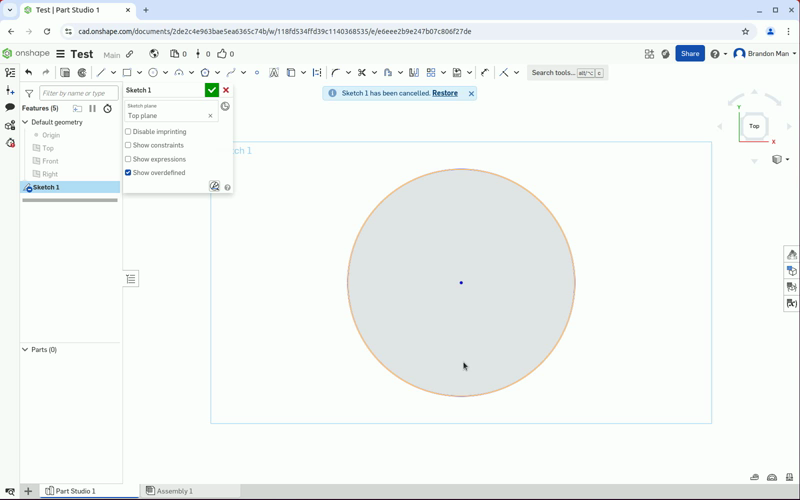
click(463, 361)
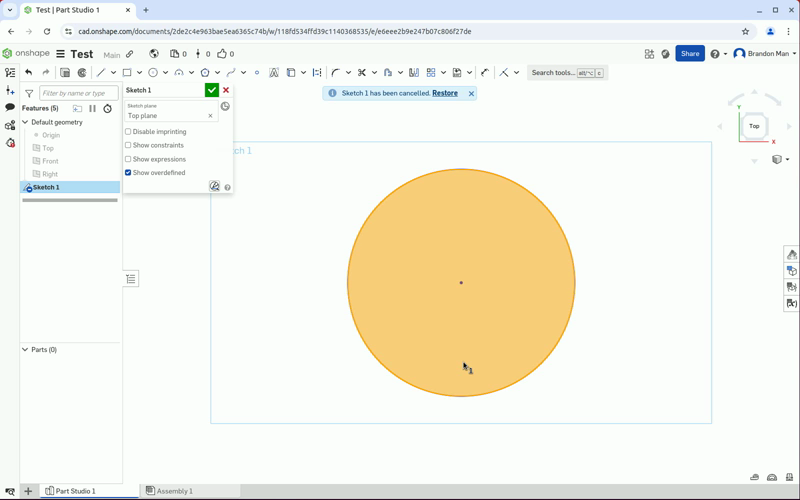
mouse_move(73, 352)
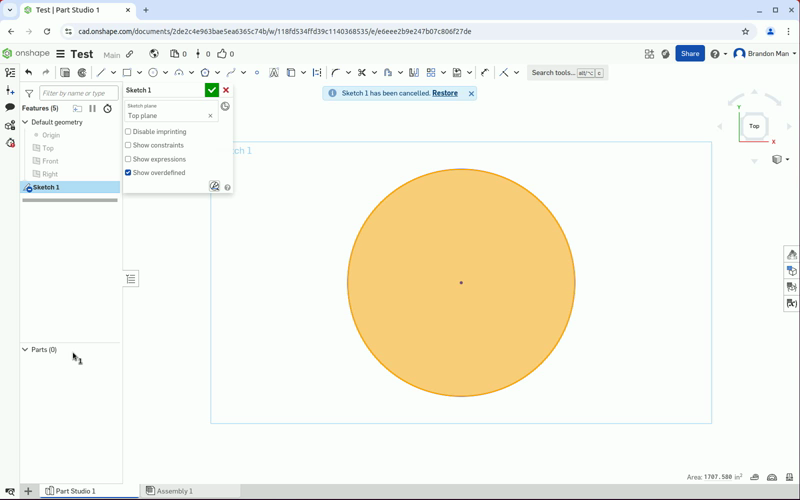
key(shift+y)
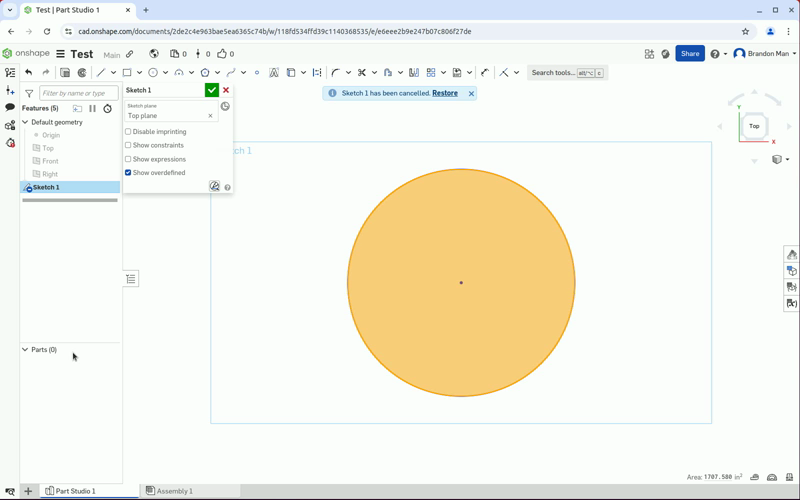
key(shift+e)
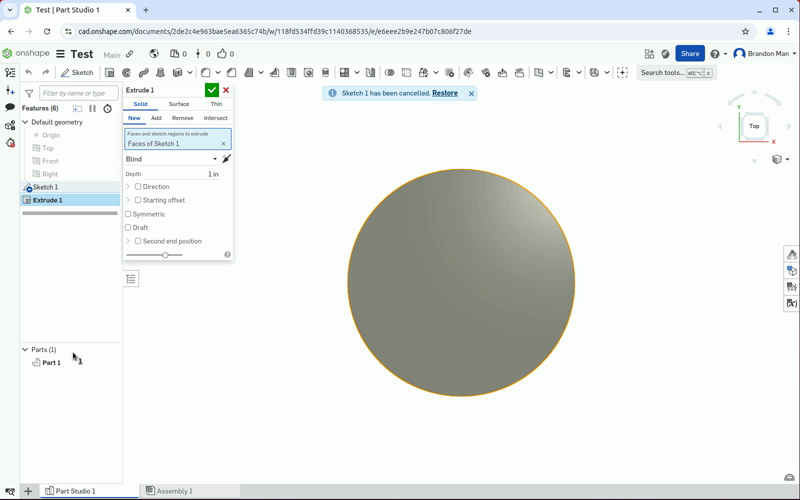
mouse_move(143, 106)
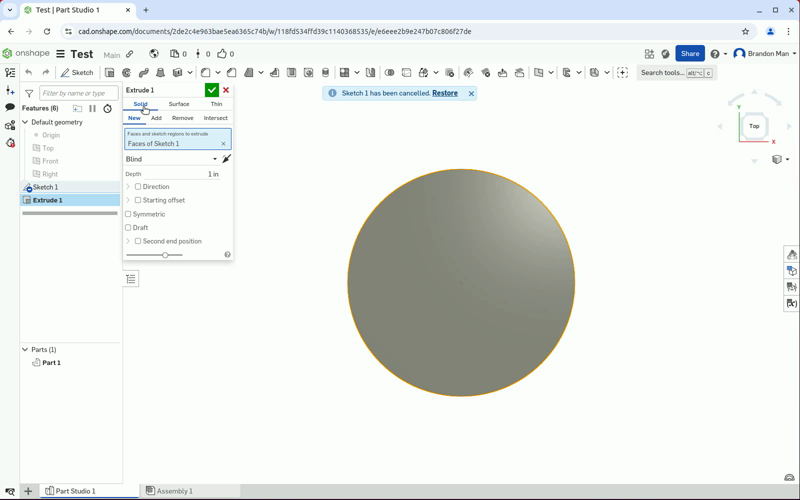
click(143, 106)
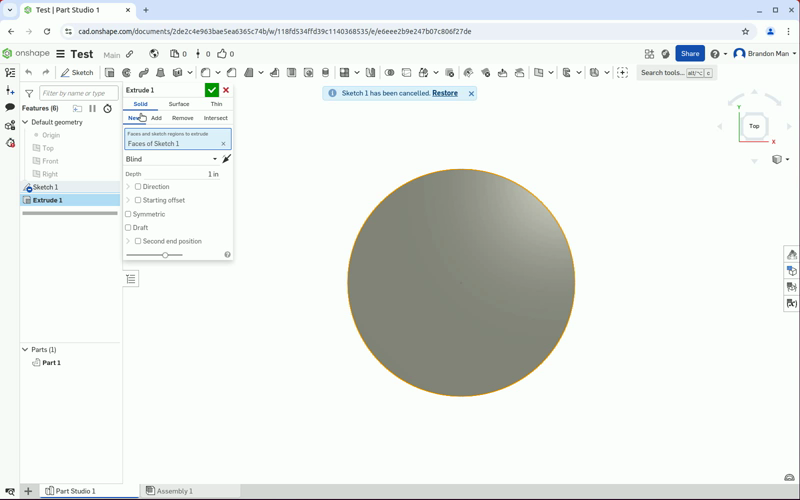
mouse_move(137, 120)
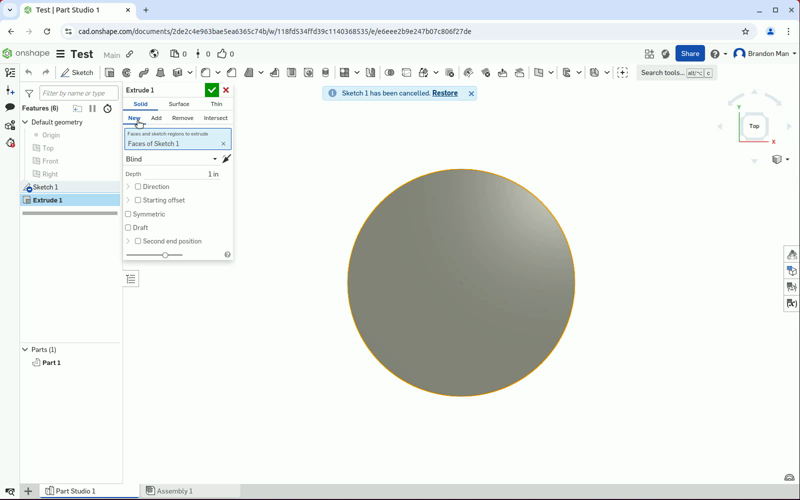
click(137, 120)
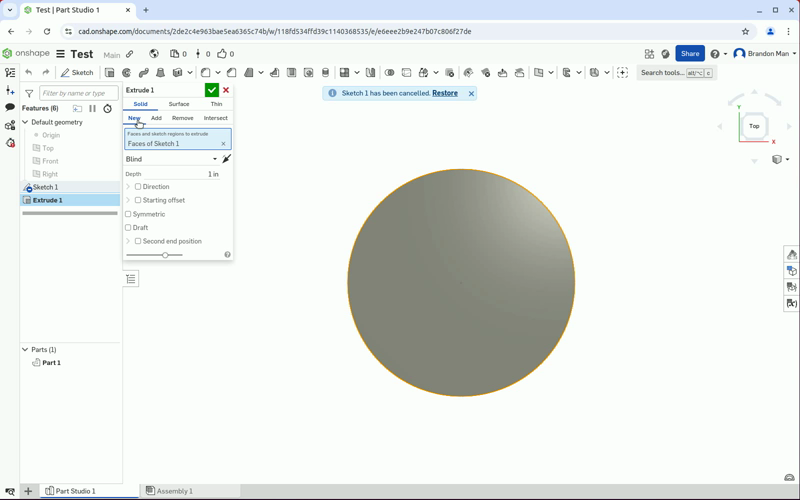
key(tab, 4)
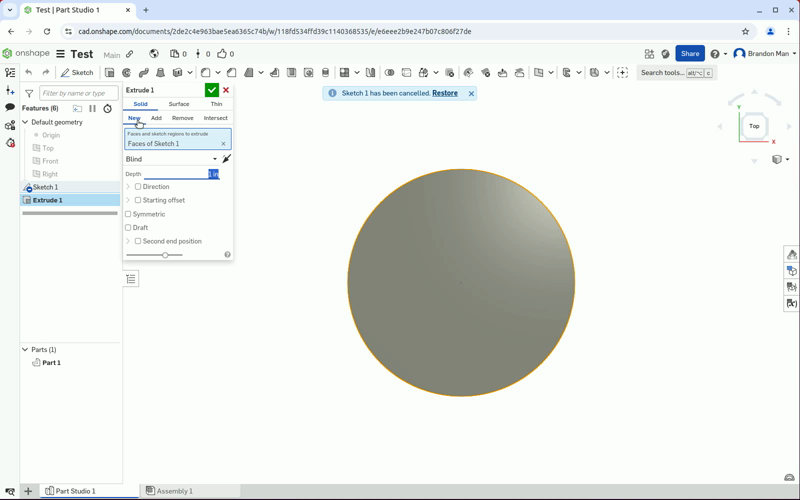
text(22.627)
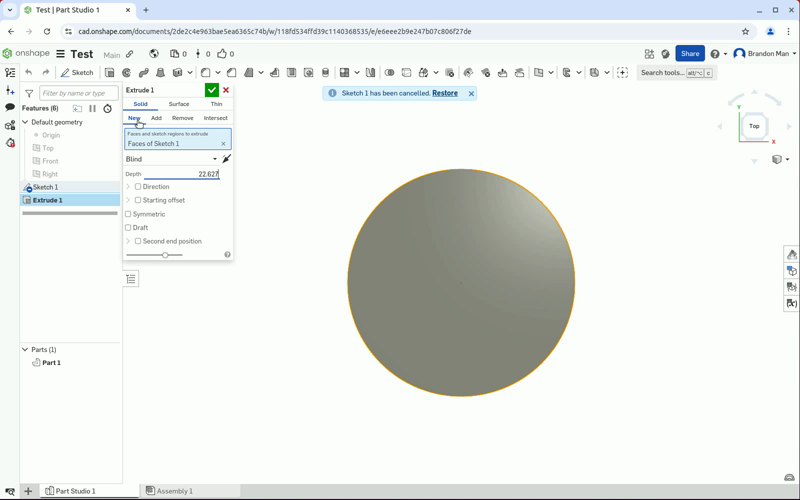
key(enter)
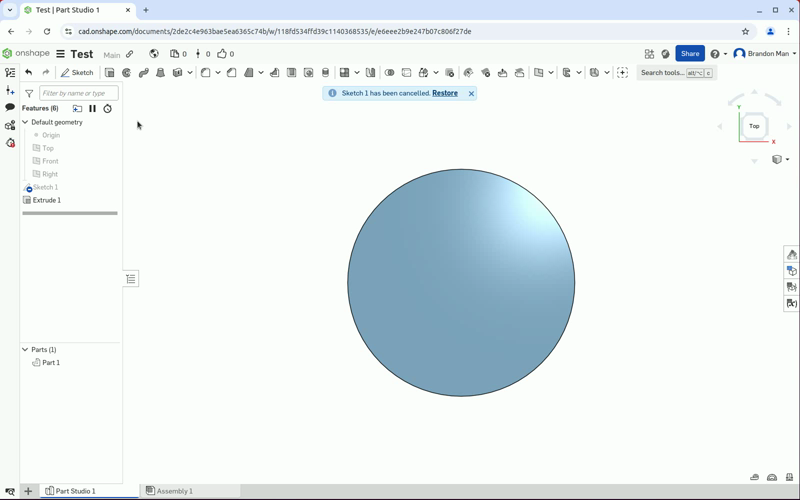
key(shift+h)
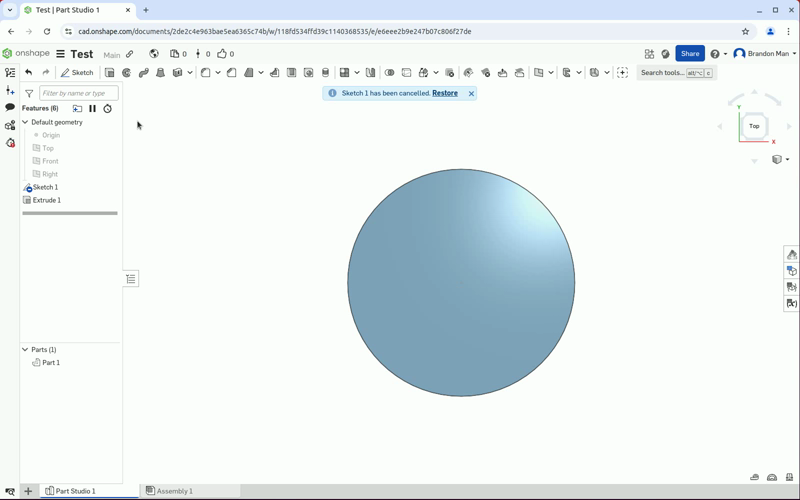
key(shift+h)
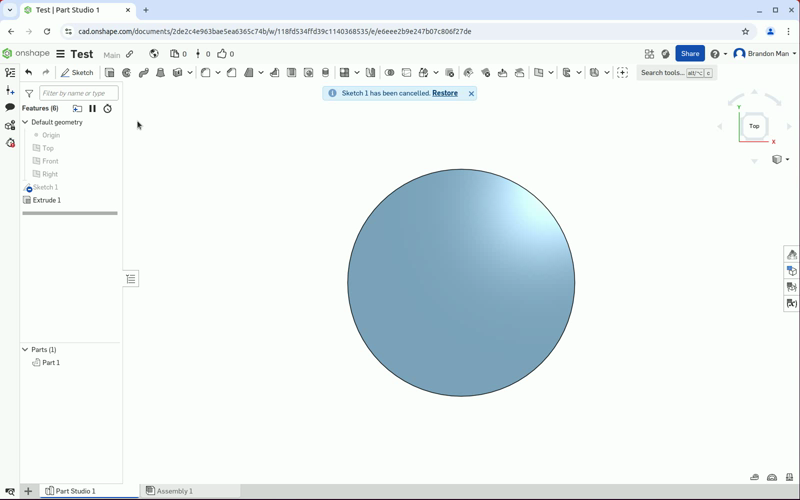
mouse_move(73, 189)
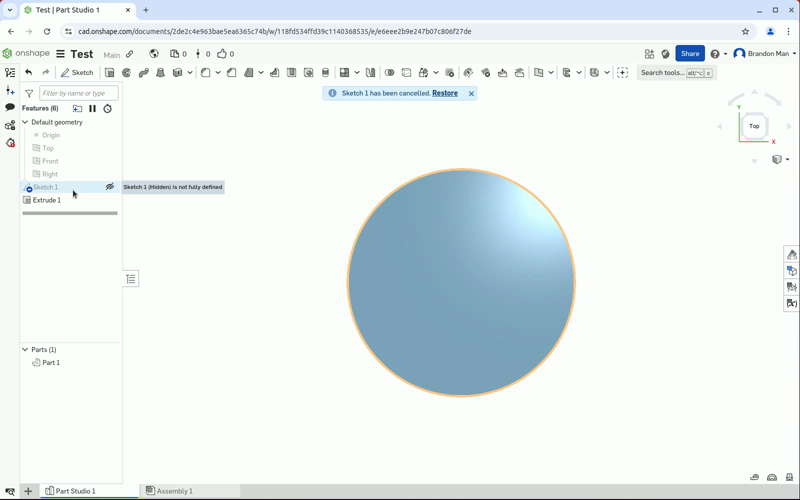
click(73, 189)
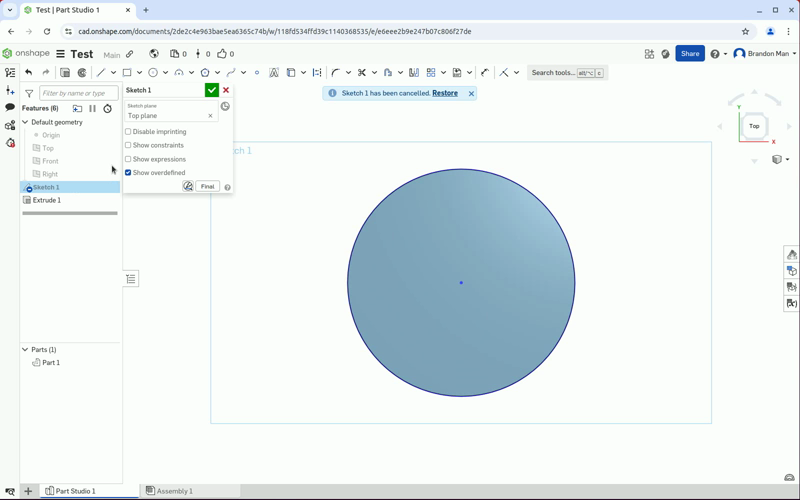
mouse_move(229, 92)
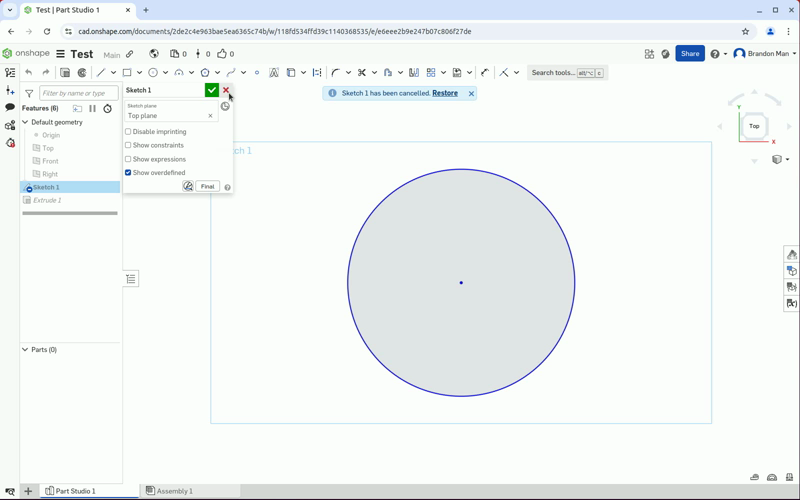
click(229, 92)
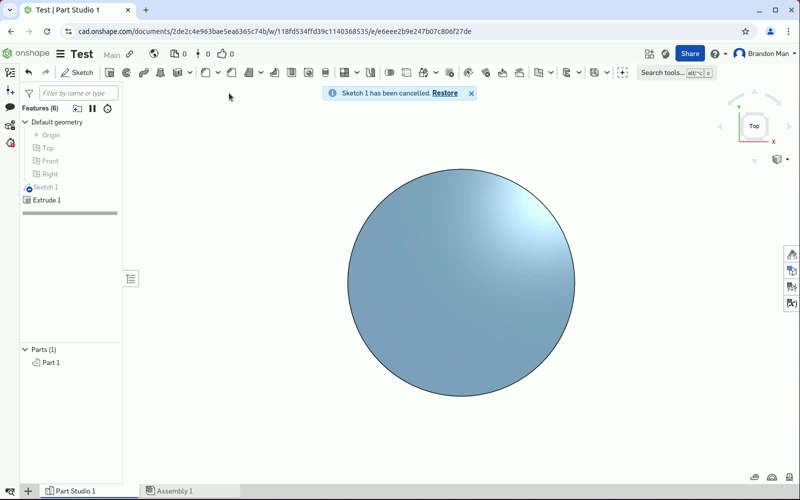
mouse_move(541, 75)
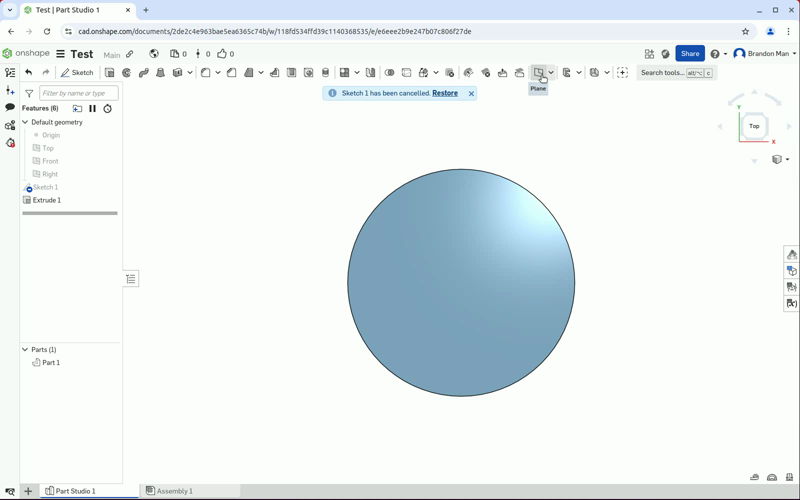
click(541, 75)
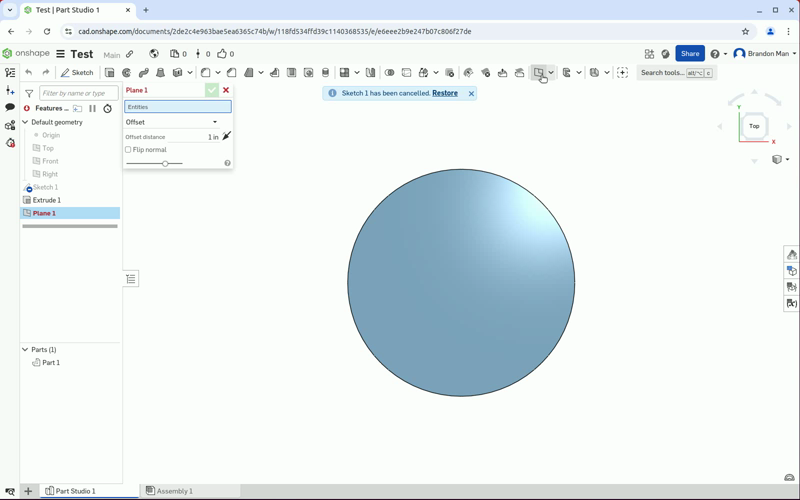
mouse_move(73, 150)
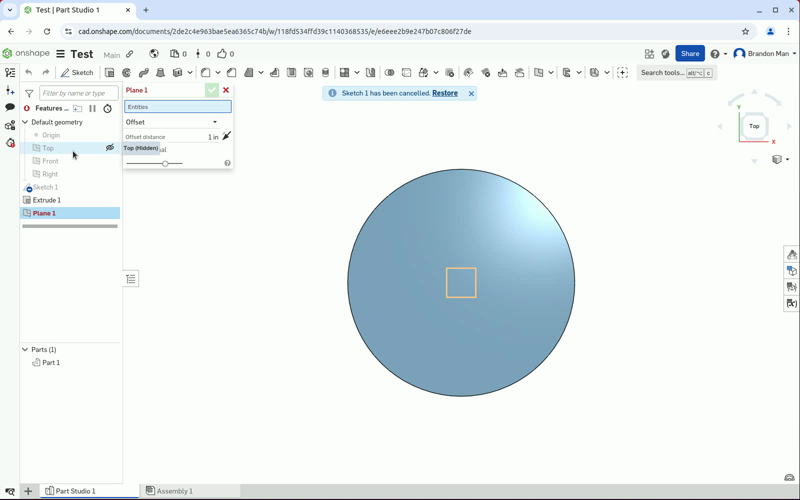
click(73, 150)
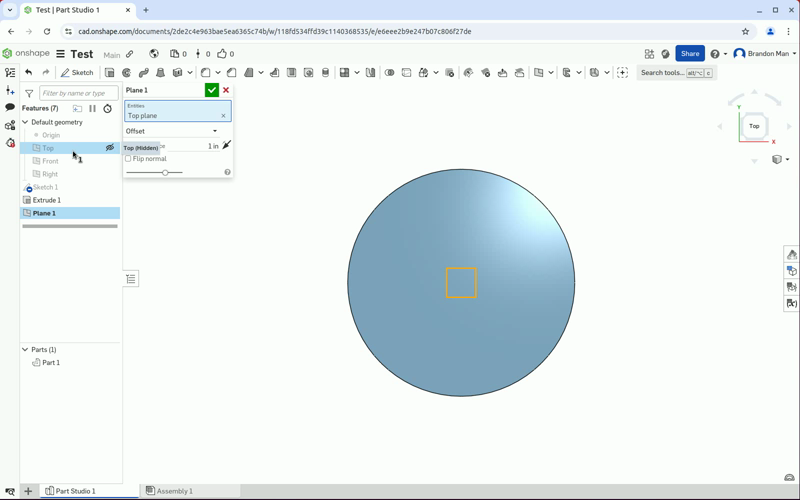
key(tab, 2)
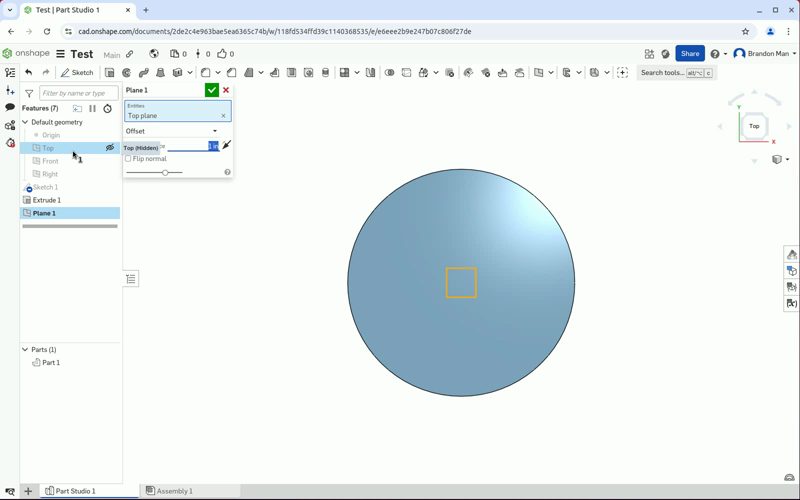
text(22.615)
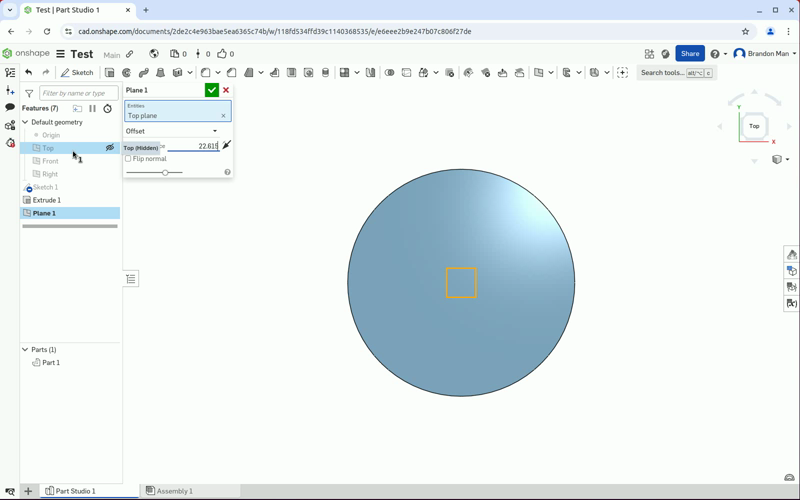
key(enter, 2)
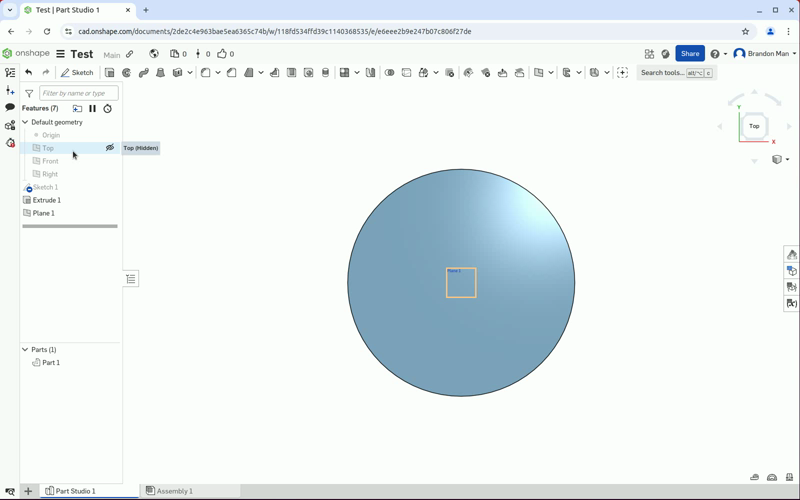
key(shift+s)
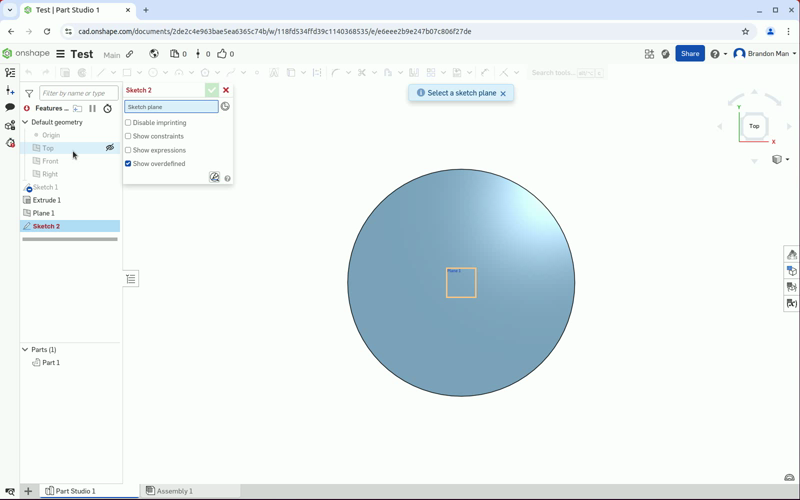
mouse_move(73, 215)
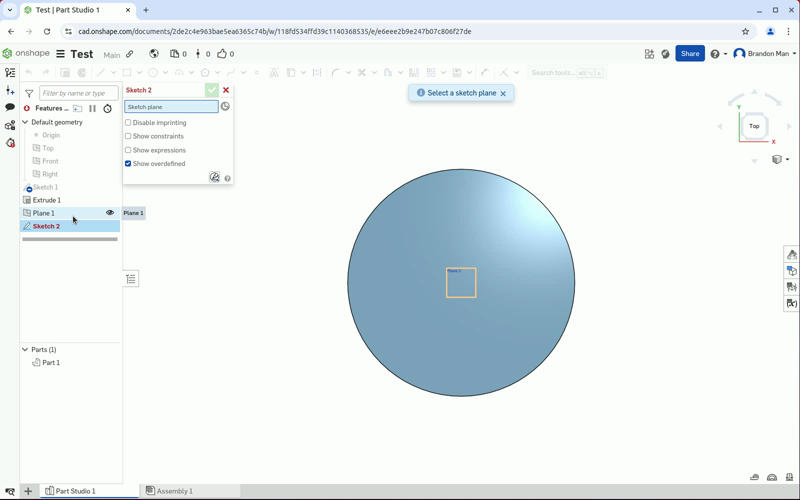
click(73, 215)
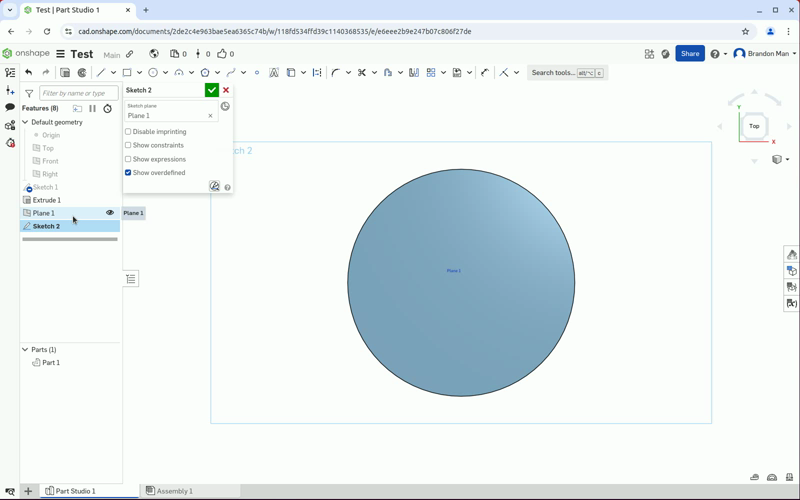
mouse_move(73, 352)
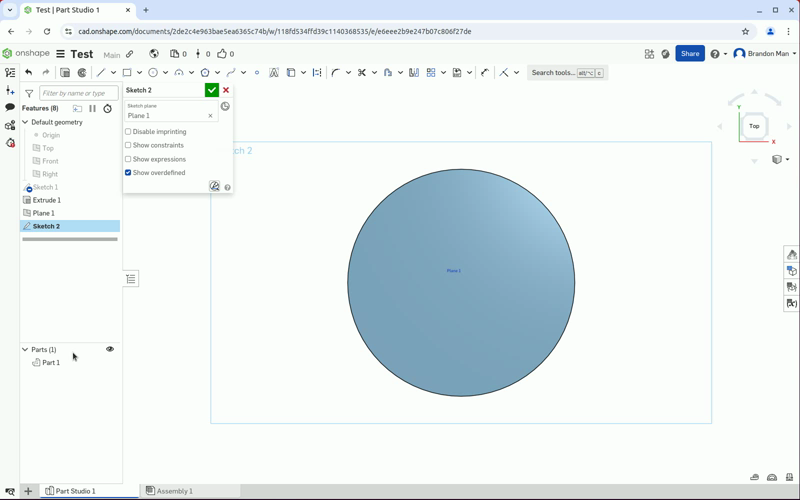
key(y)
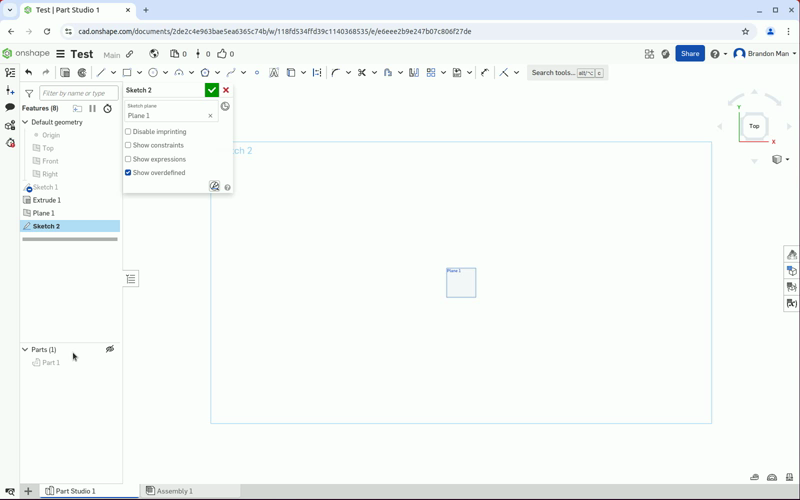
key(c)
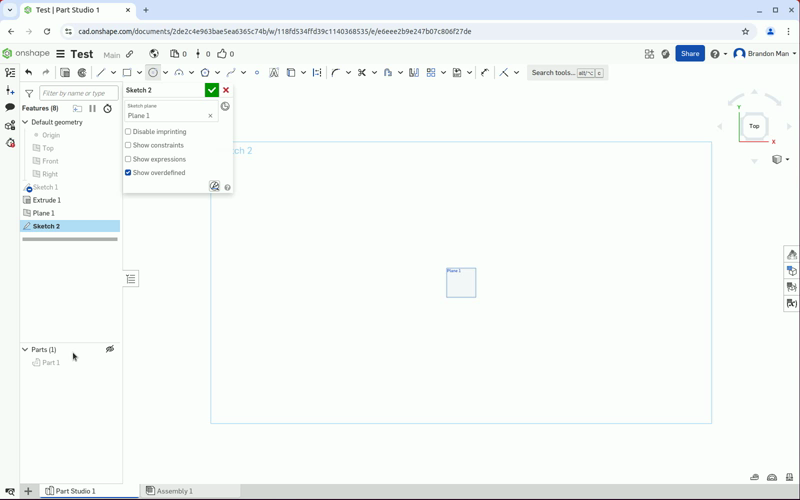
key_down(shift)
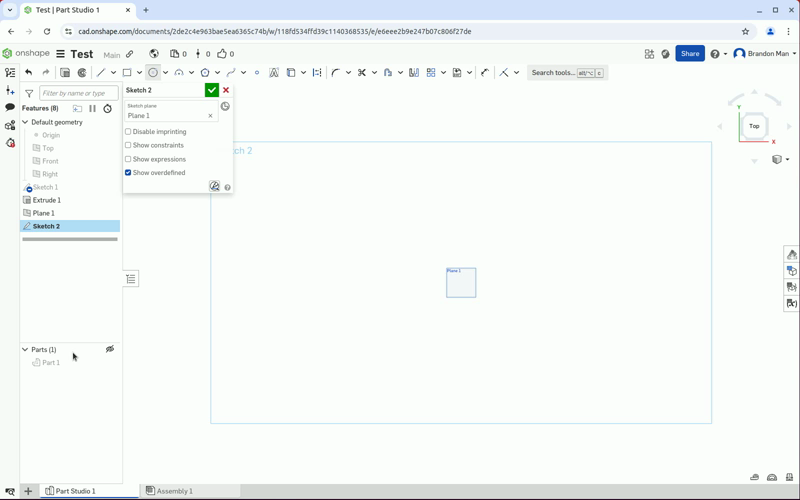
mouse_move(461, 282)
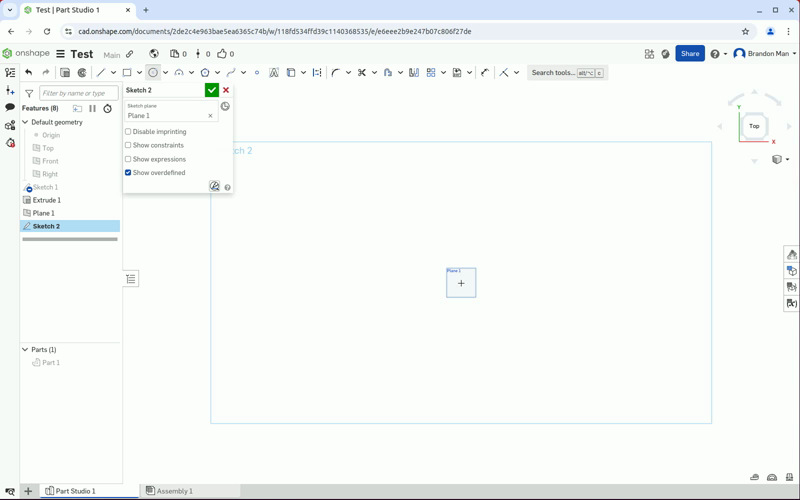
click(461, 282)
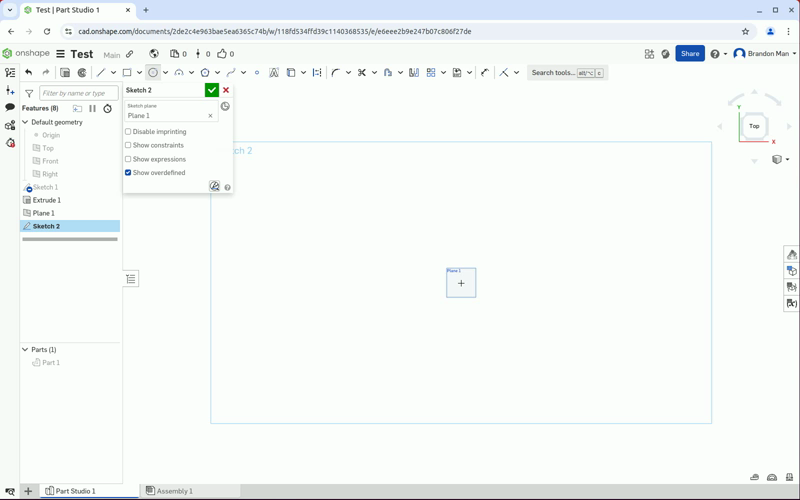
key_up(shift)
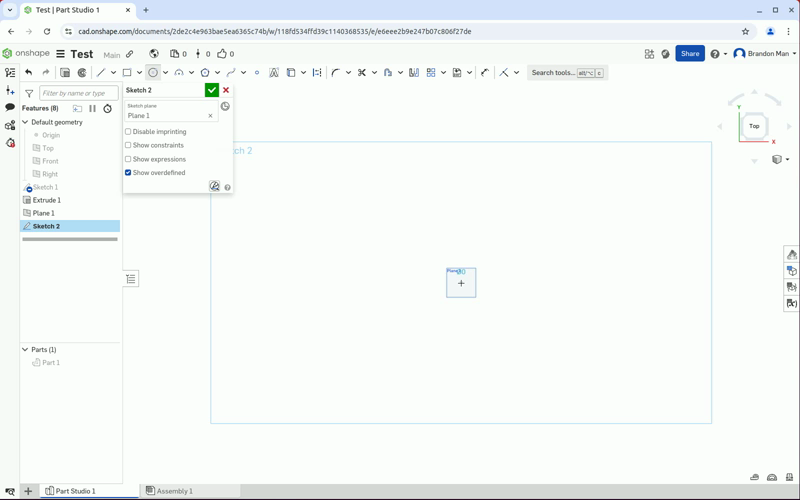
mouse_move(521, 282)
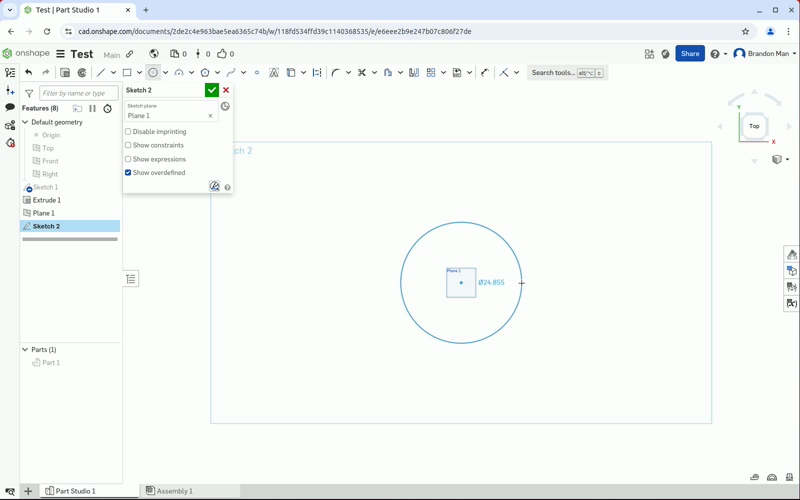
click(521, 282)
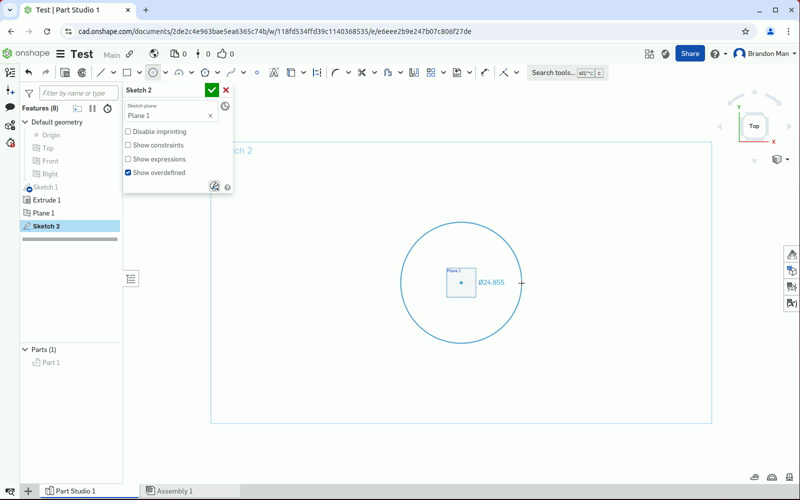
key(esc)
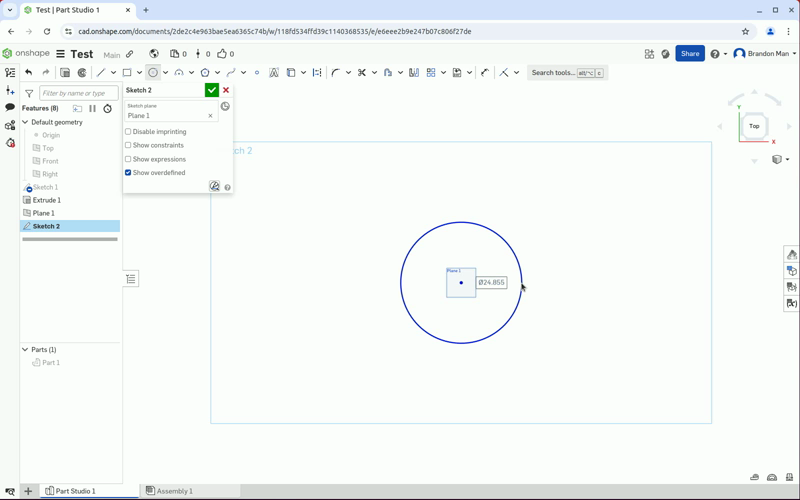
mouse_move(463, 276)
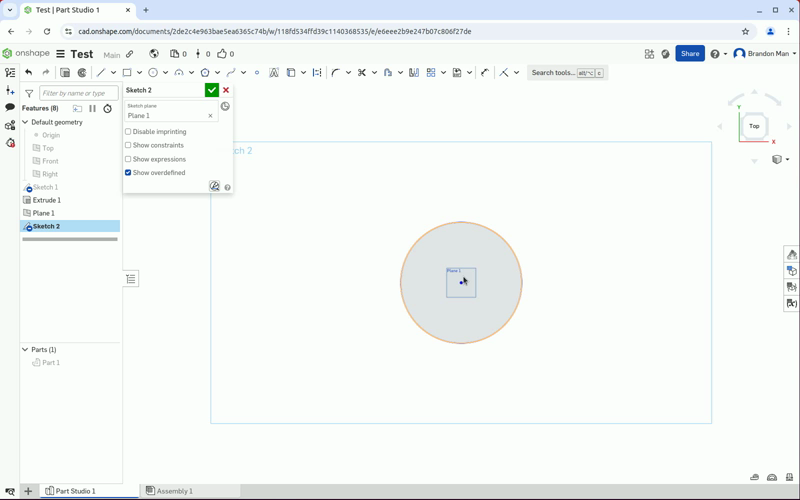
click(463, 276)
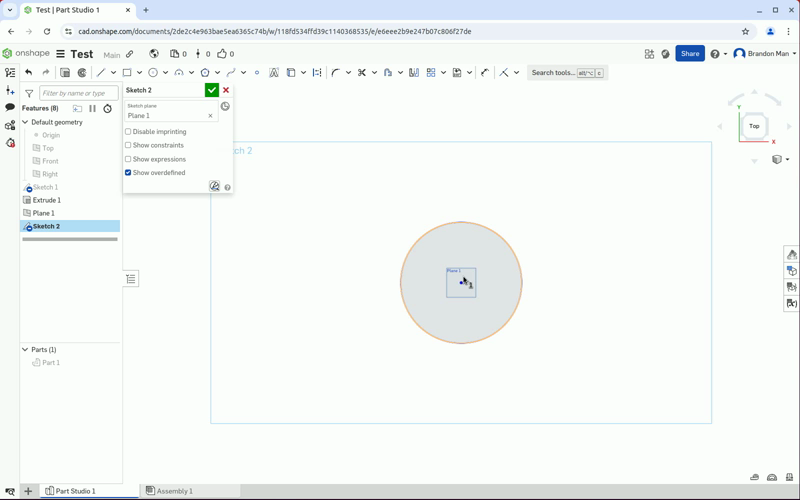
mouse_move(73, 352)
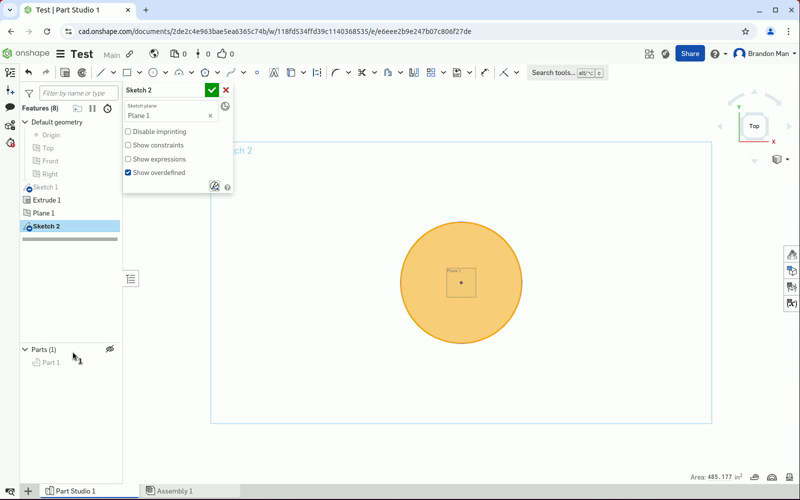
key(shift+y)
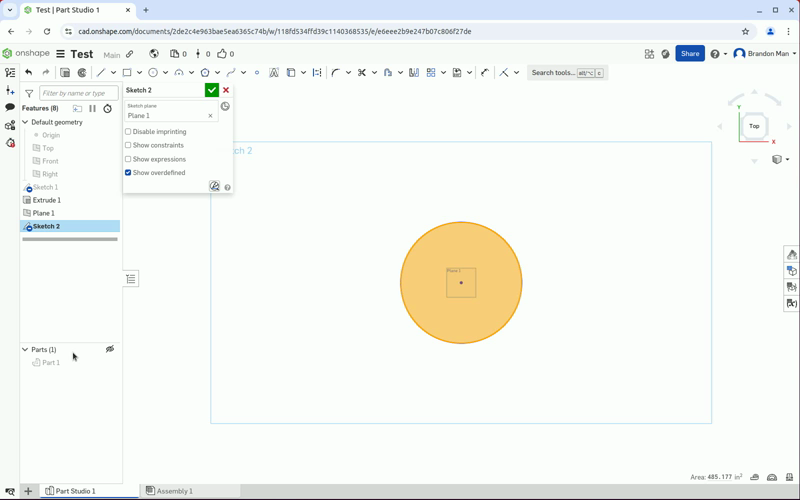
key(shift+e)
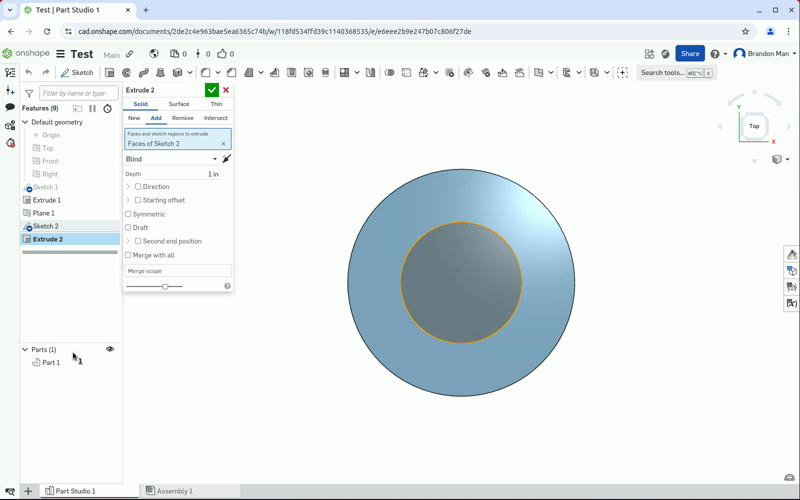
mouse_move(143, 106)
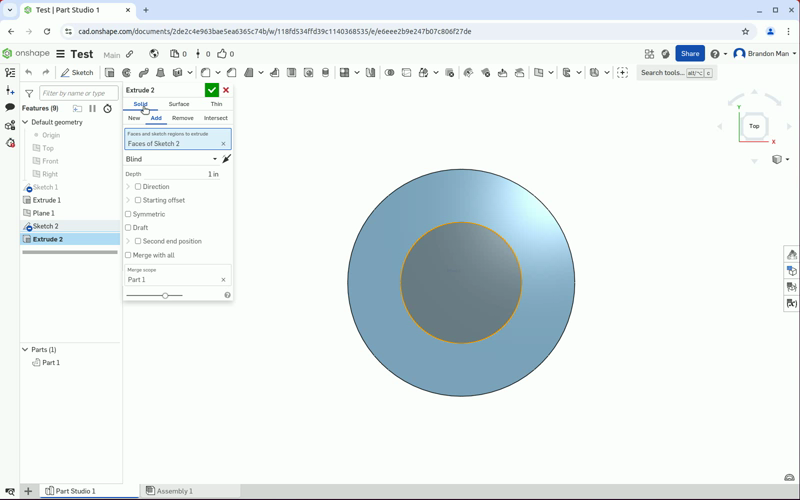
click(143, 106)
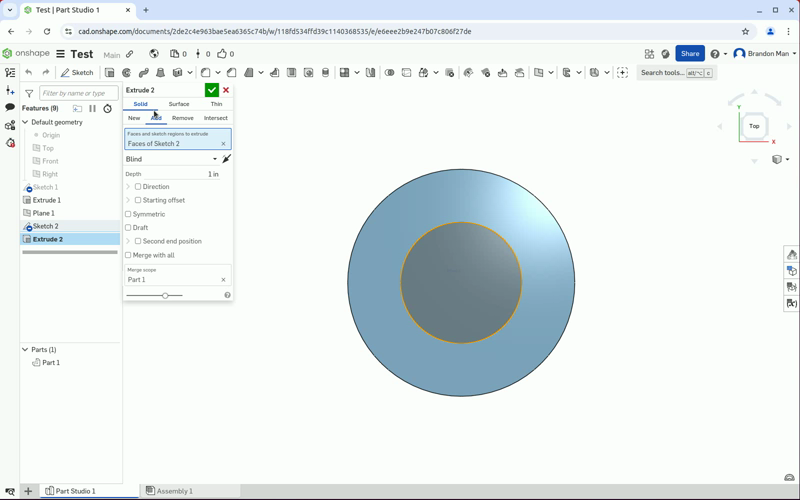
mouse_move(186, 120)
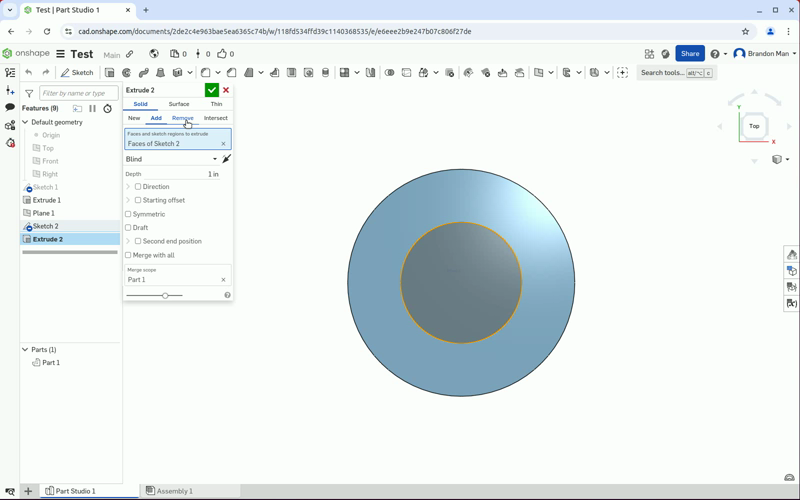
click(186, 120)
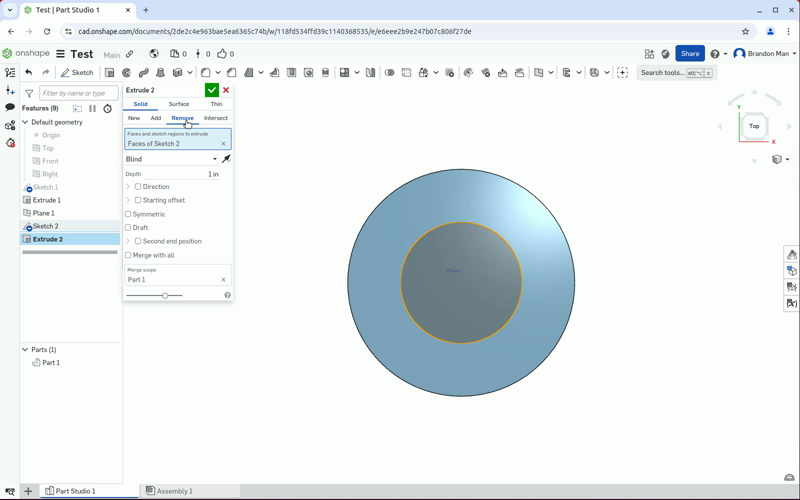
key(tab, 4)
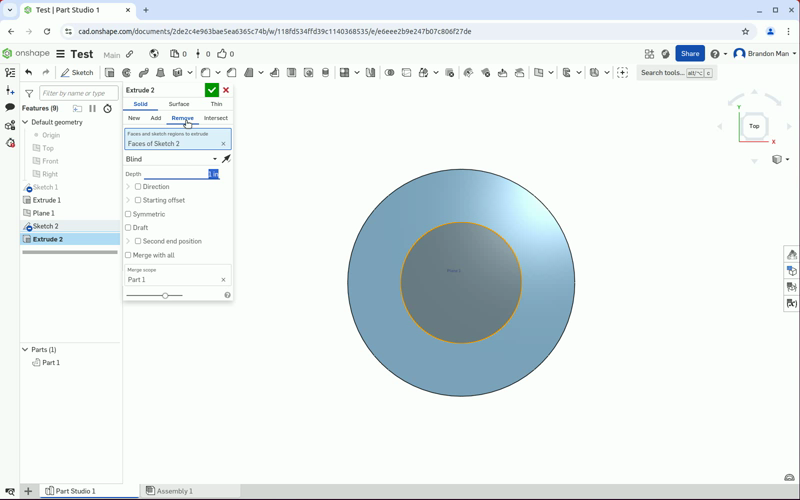
text(4.574)
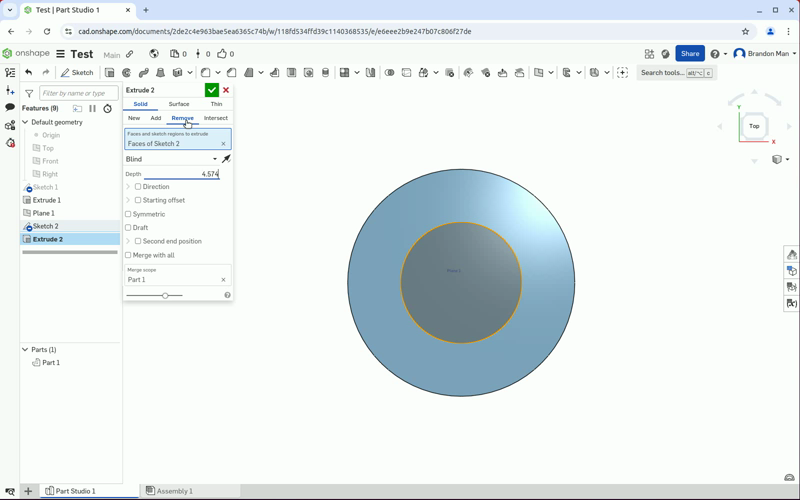
key(tab, 6)
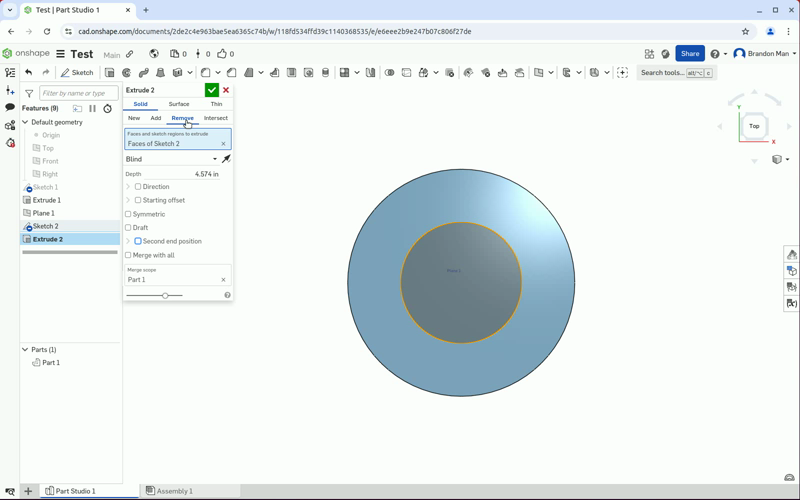
key(space)
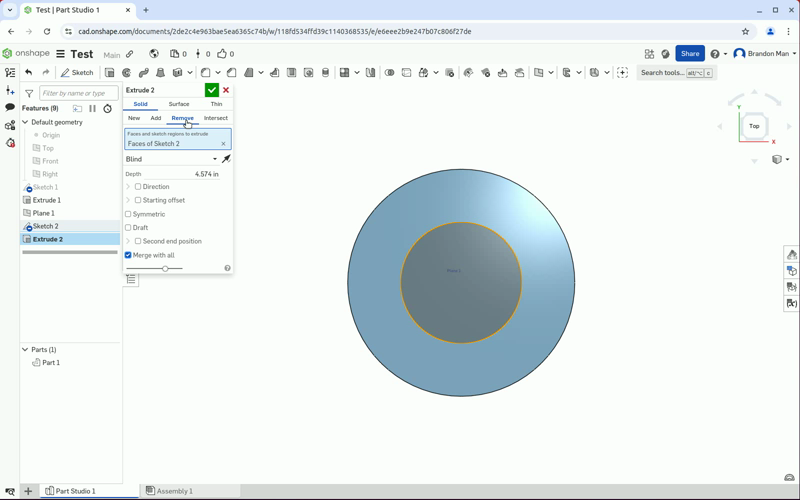
key(enter)
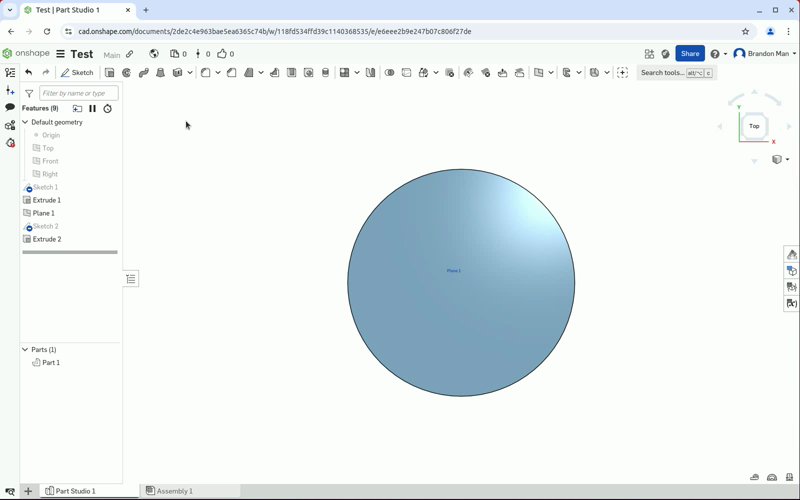
key(shift+h)
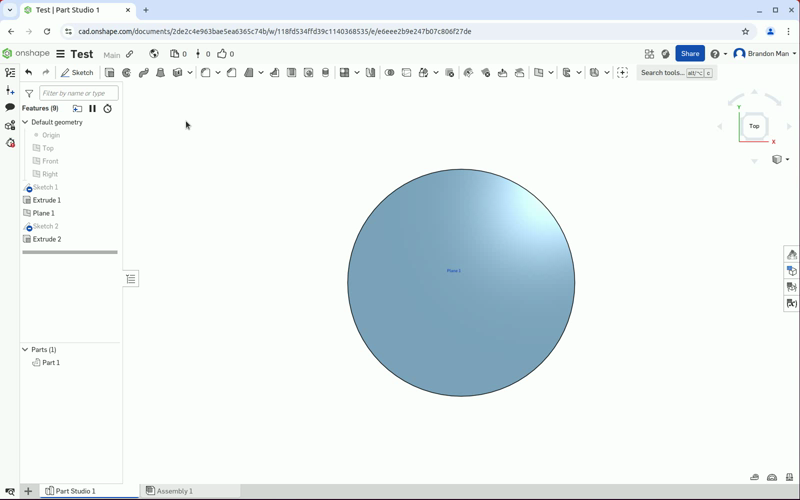
key(shift+h)
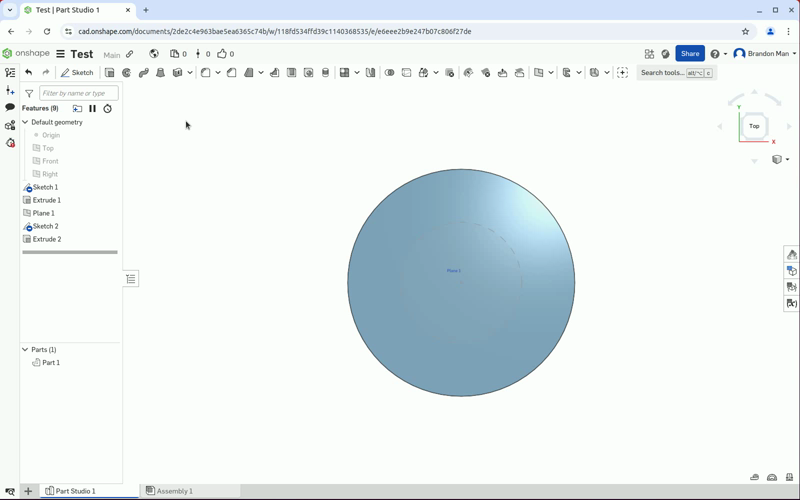
key(shift+7)
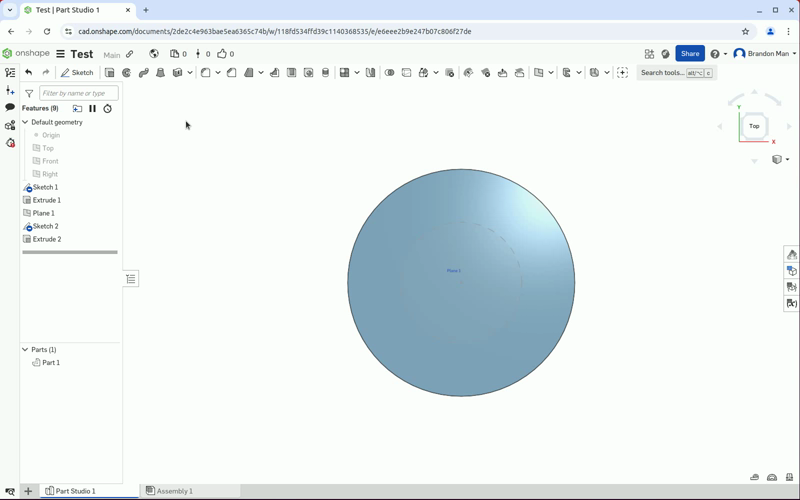
key(up, 3)
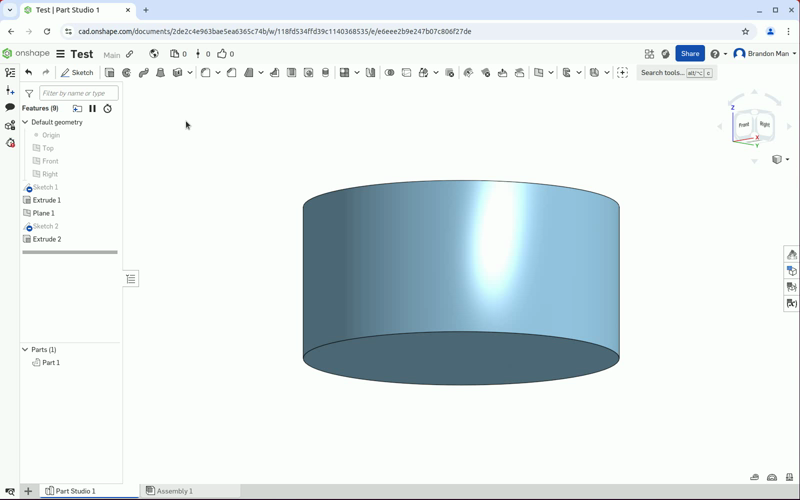
key(left, 3)
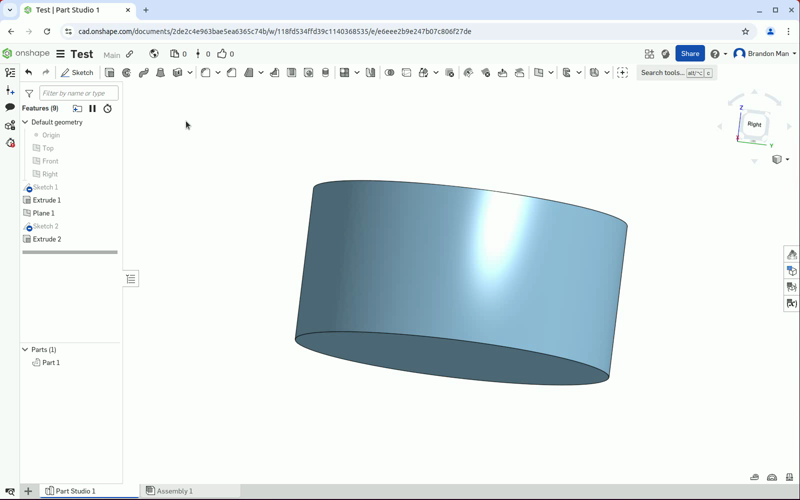
key(right, 3)
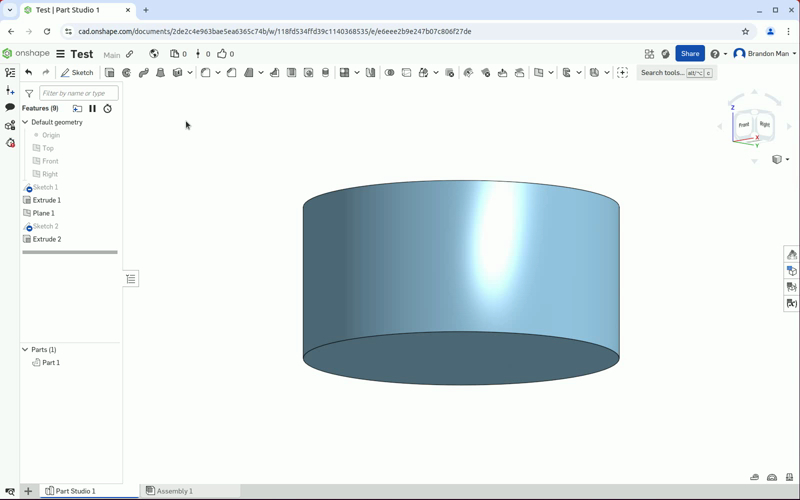
key(down, 3)
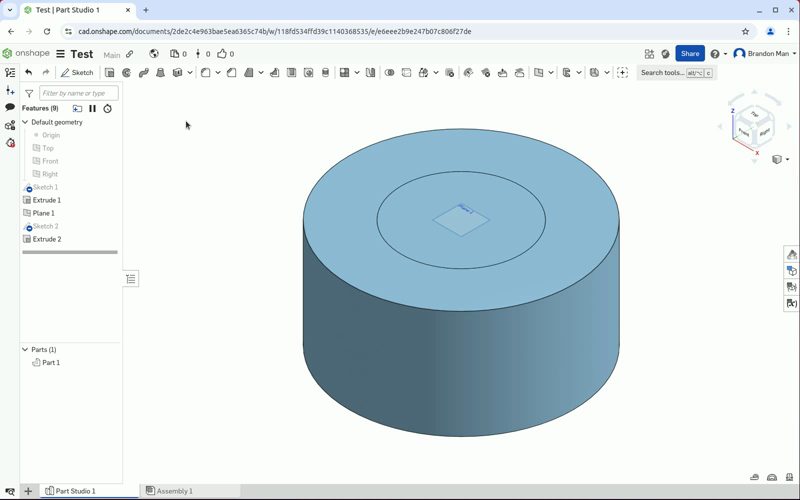
mouse_move(73, 189)
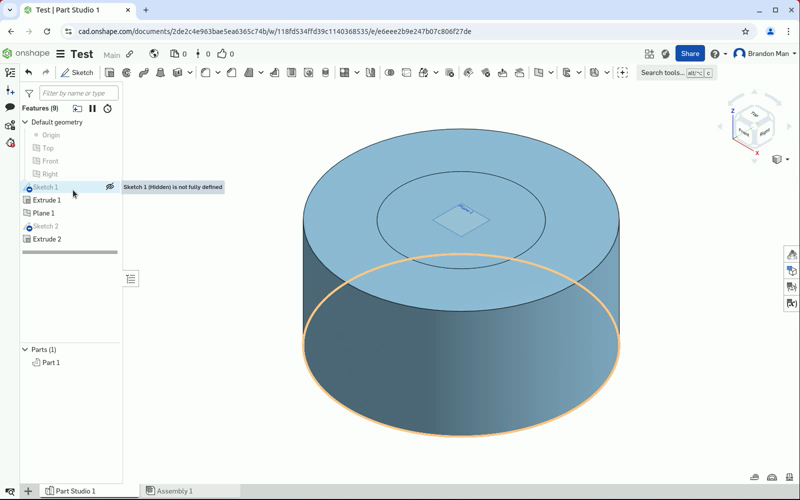
click(73, 189)